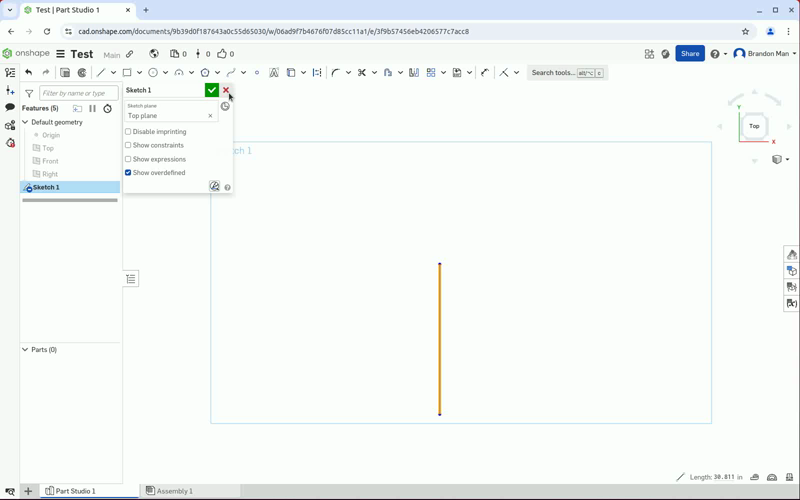
key(shift+h)
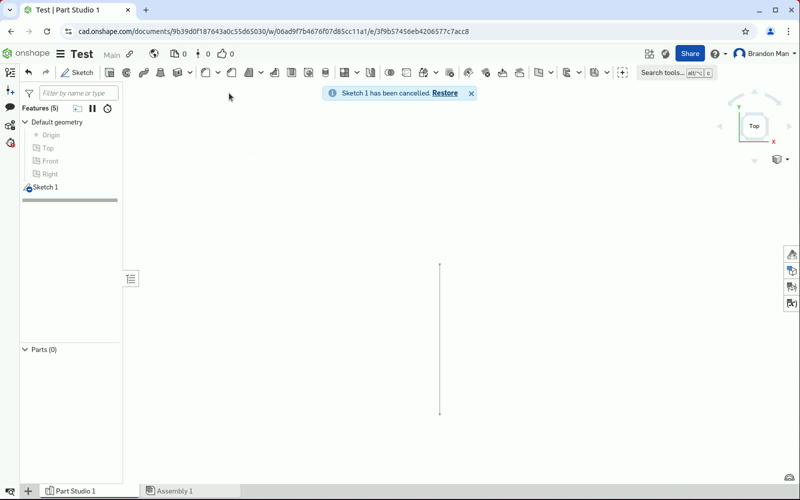
key(shift+s)
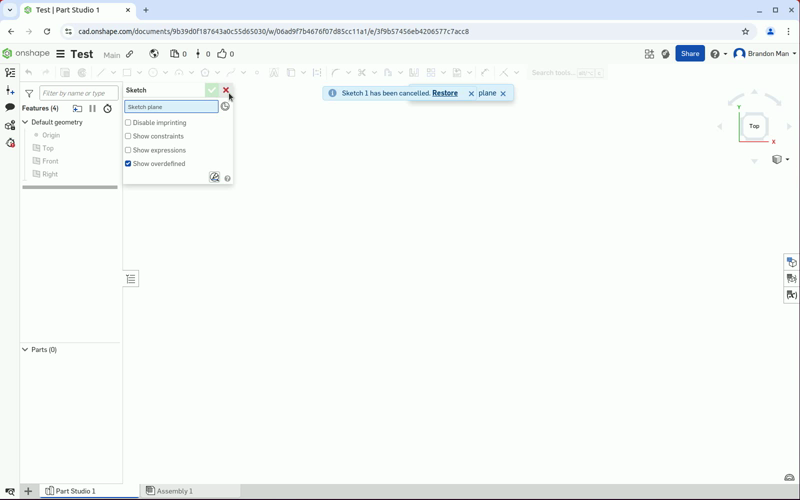
mouse_move(73, 150)
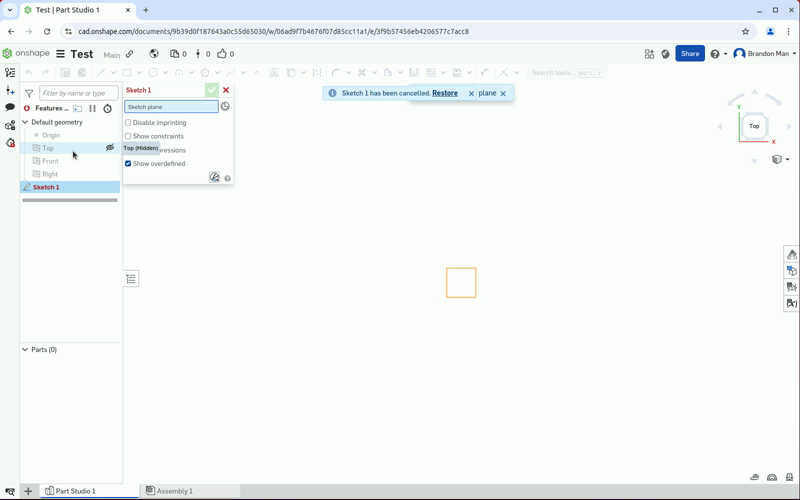
click(73, 150)
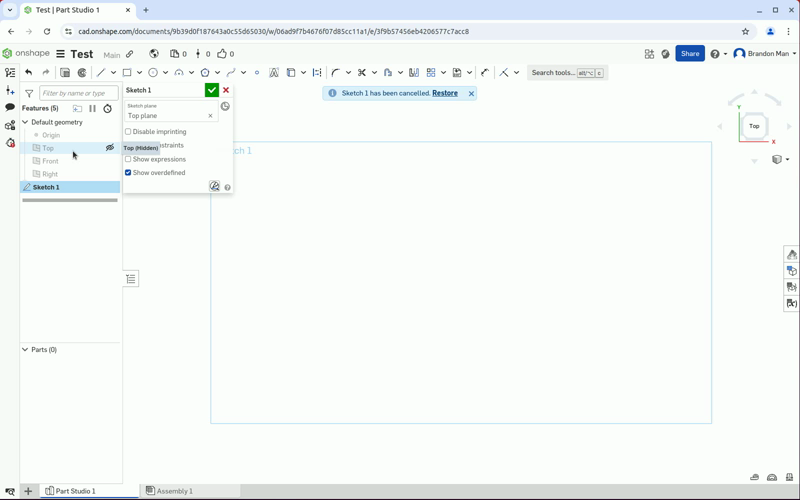
mouse_move(73, 352)
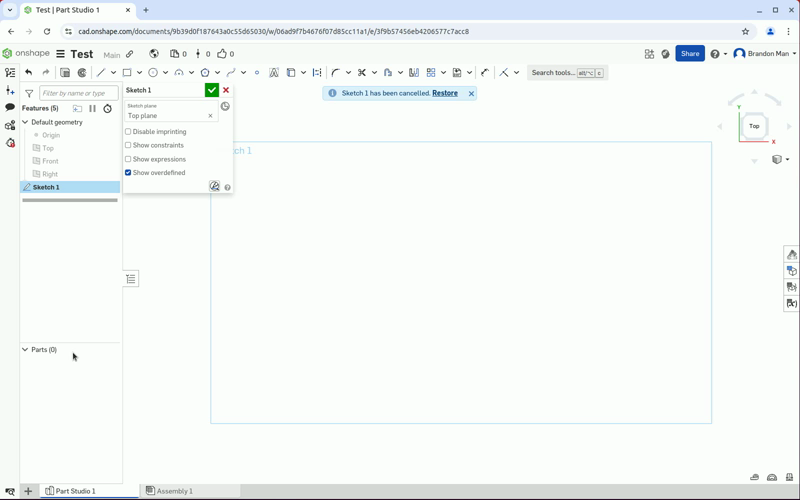
key(y)
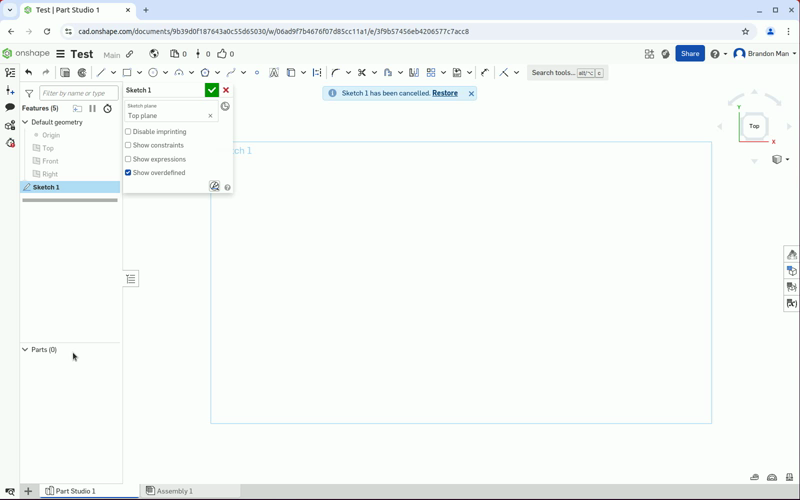
key(c)
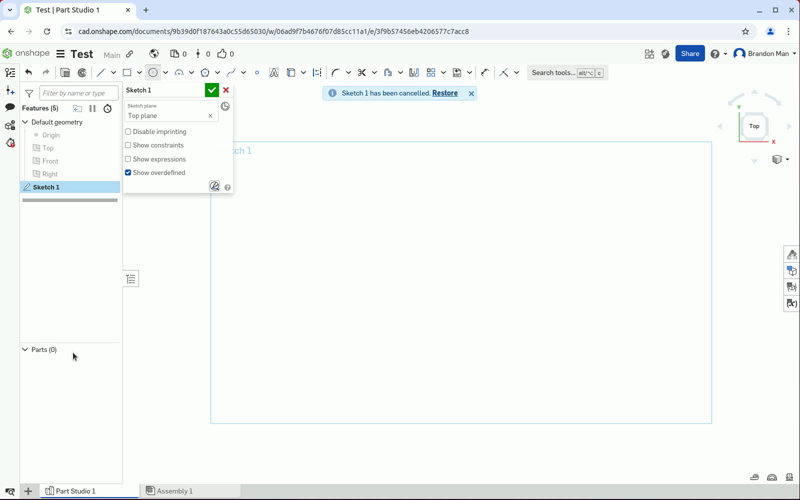
key_down(shift)
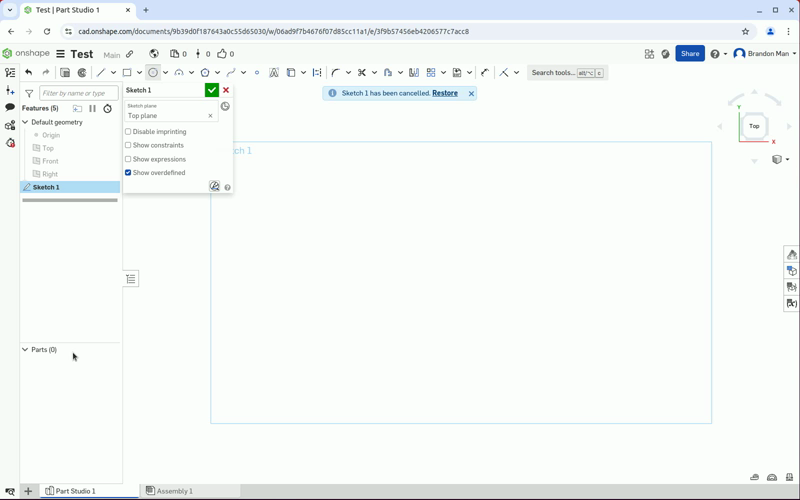
mouse_move(461, 282)
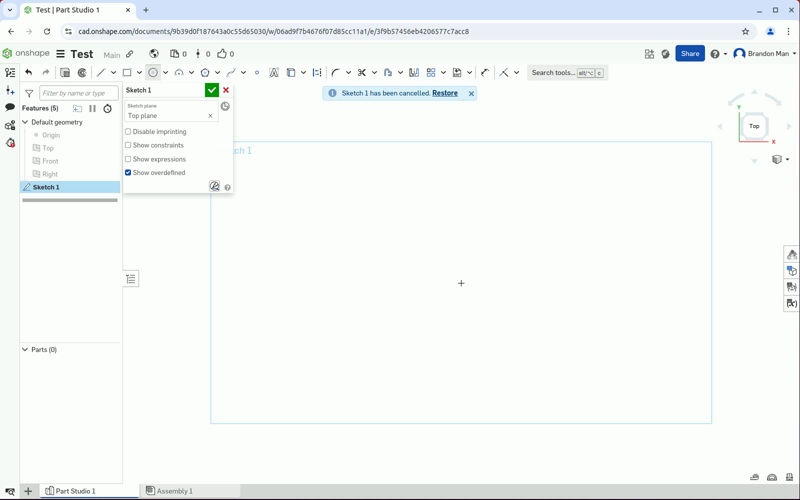
click(461, 282)
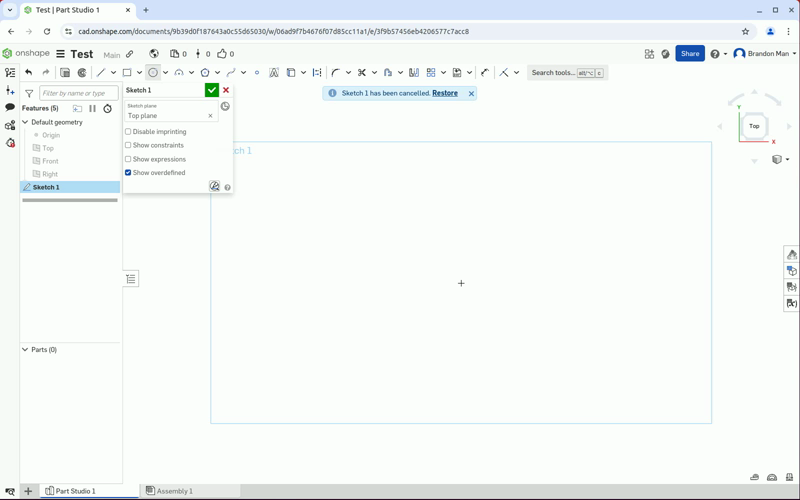
key_up(shift)
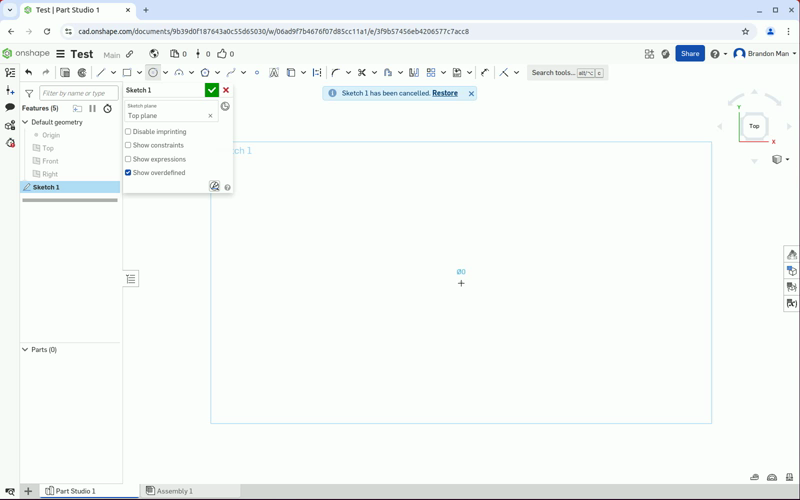
mouse_move(514, 282)
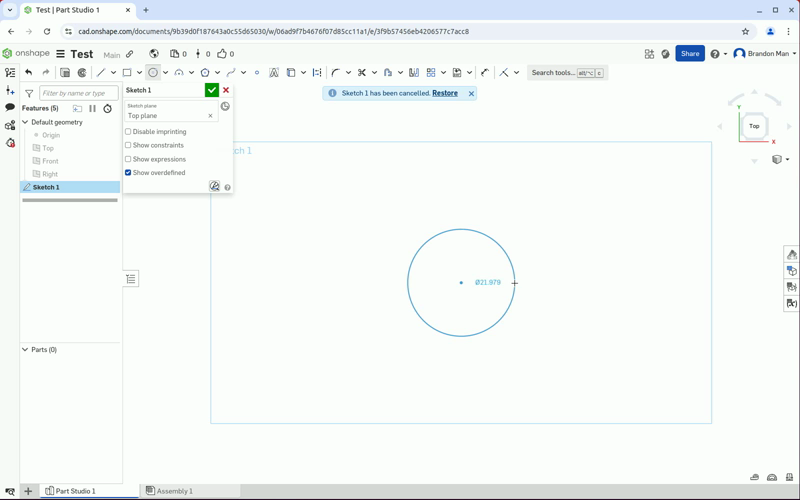
click(514, 282)
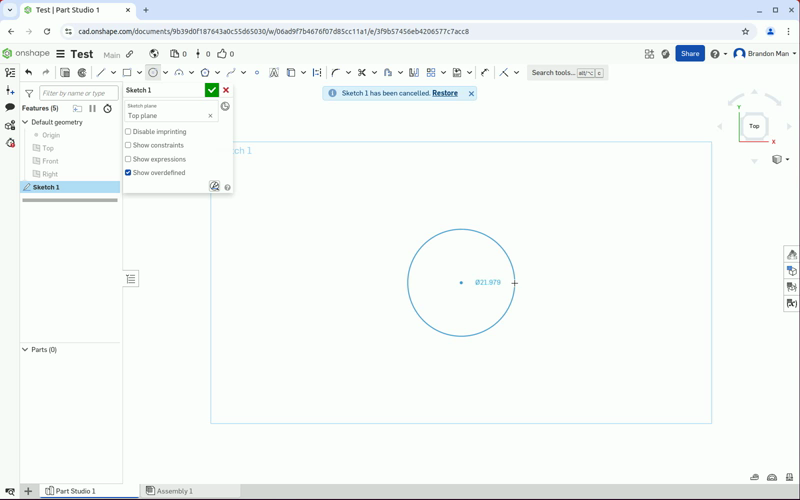
key(esc)
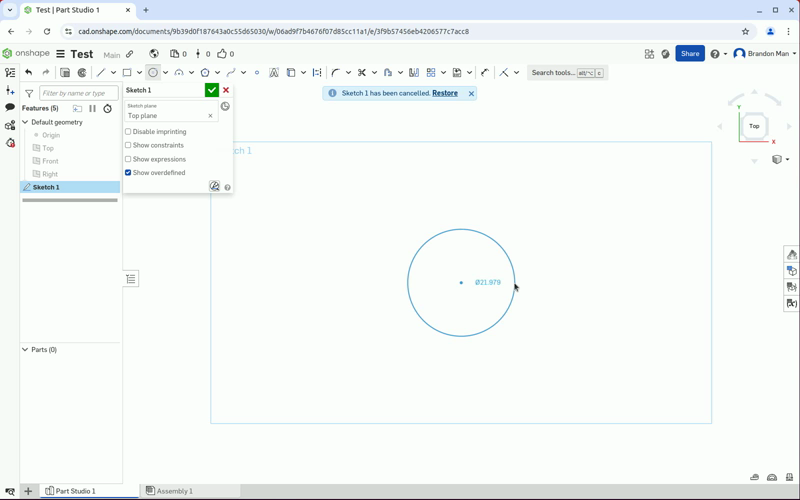
mouse_move(477, 319)
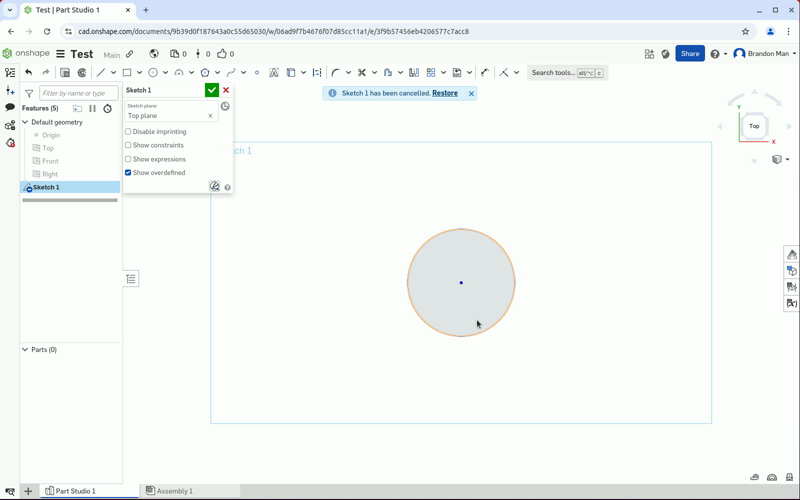
click(477, 319)
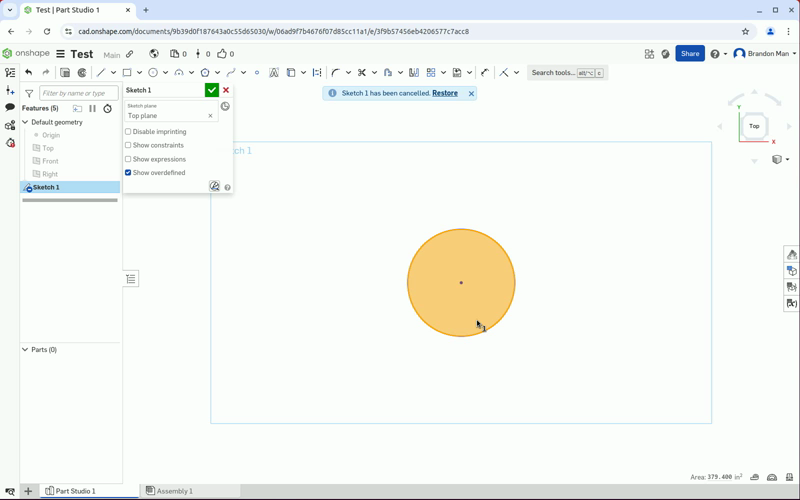
mouse_move(73, 352)
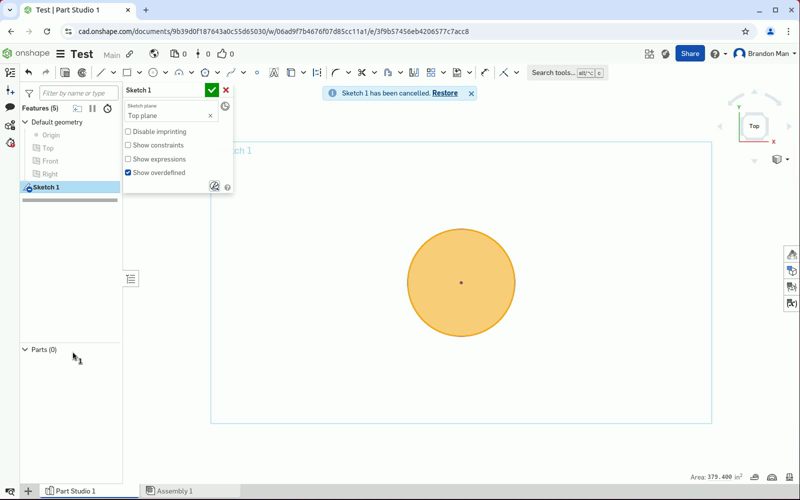
key(shift+y)
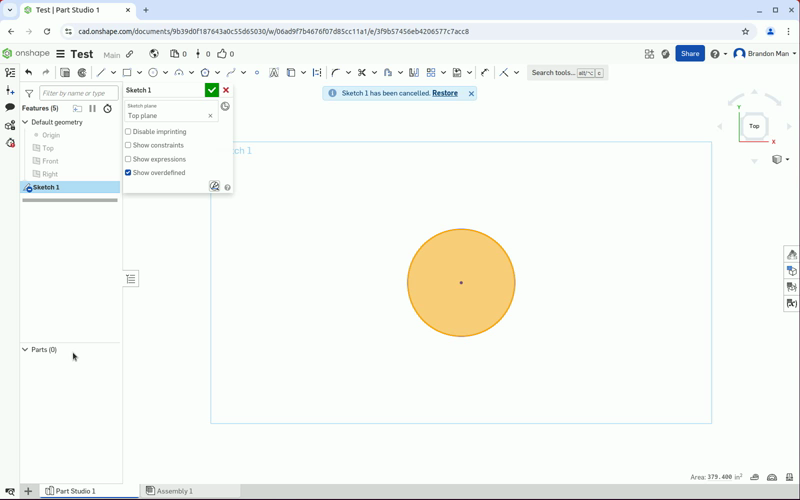
key(shift+e)
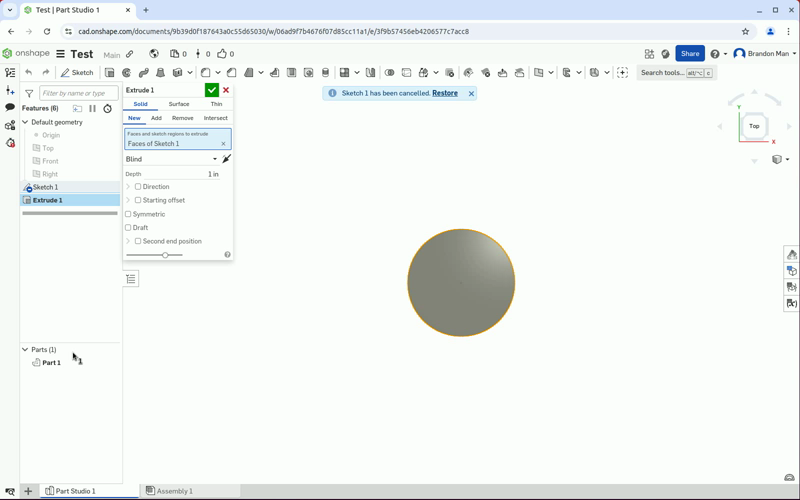
mouse_move(143, 106)
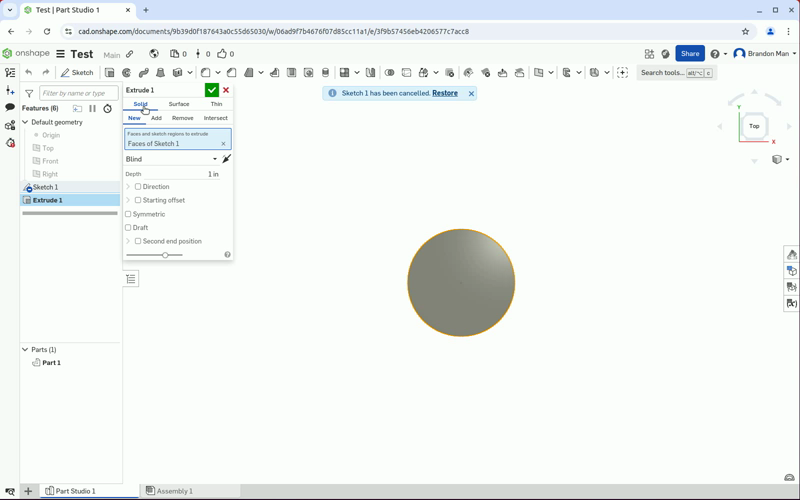
click(143, 106)
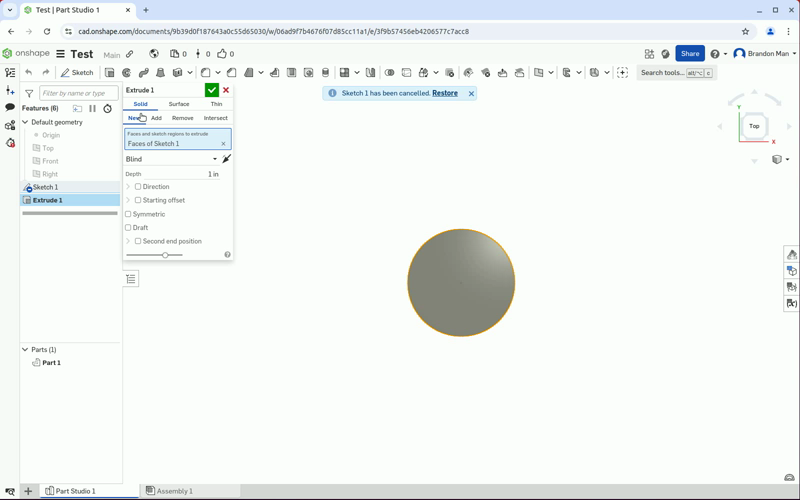
mouse_move(137, 120)
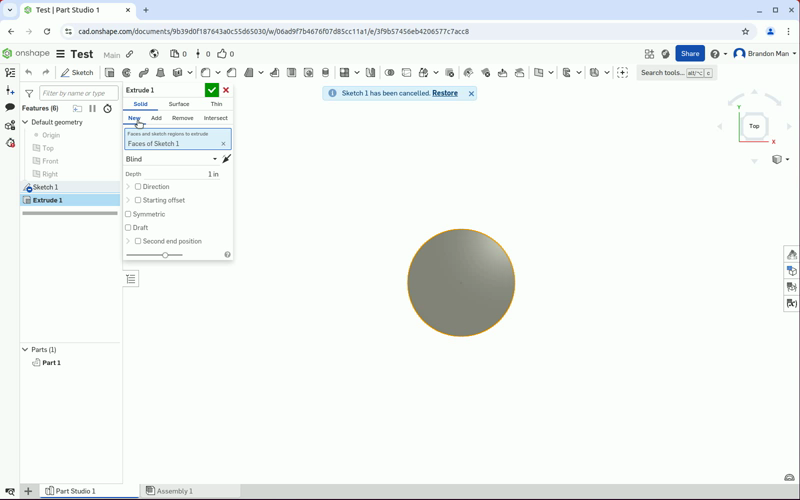
click(137, 120)
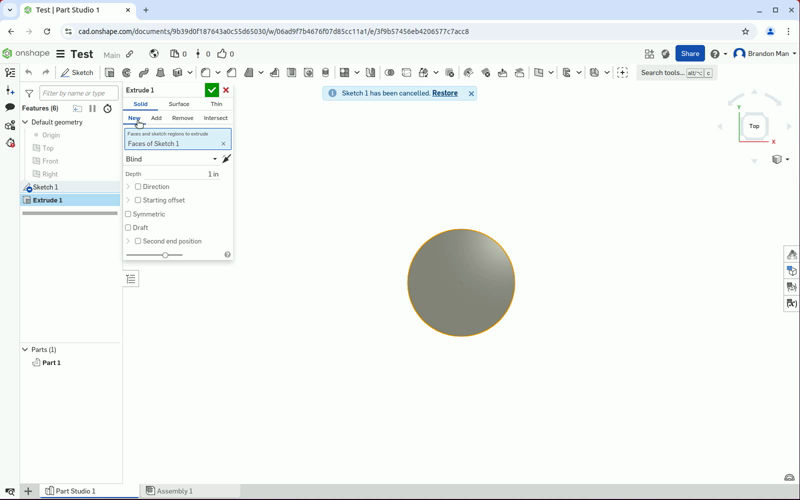
key(tab, 4)
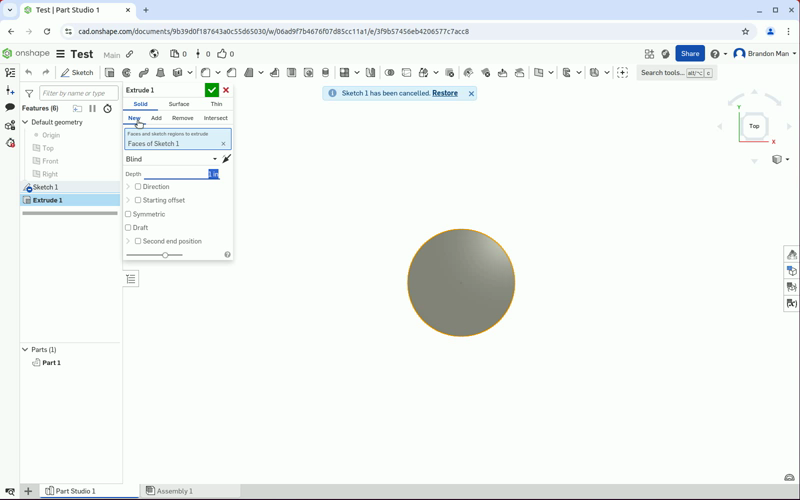
text(23.108)
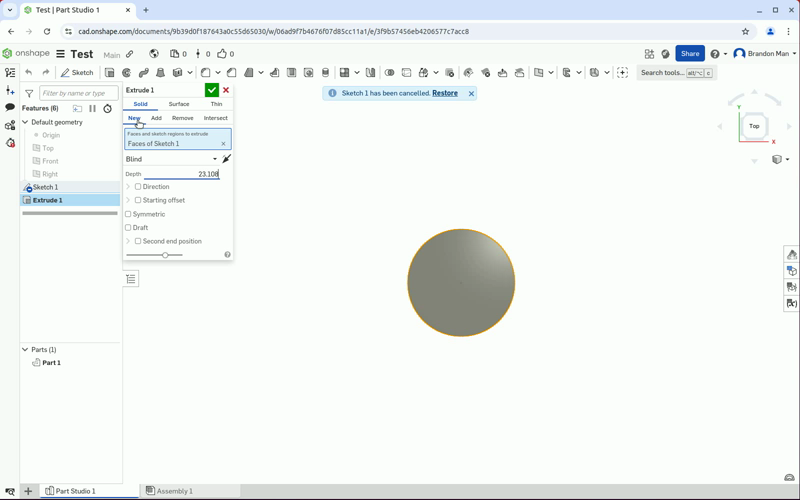
key(enter)
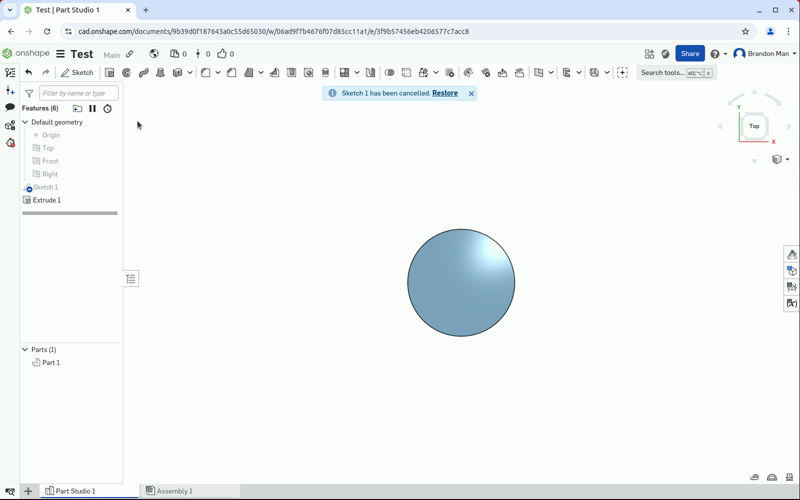
key(shift+h)
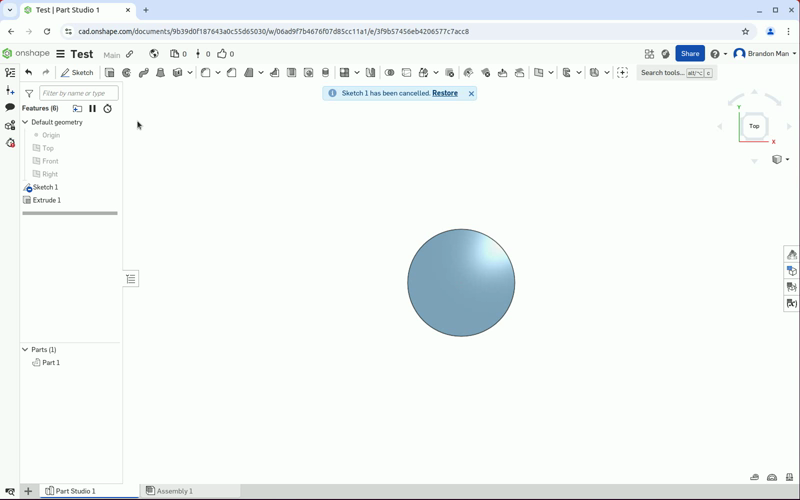
key(shift+h)
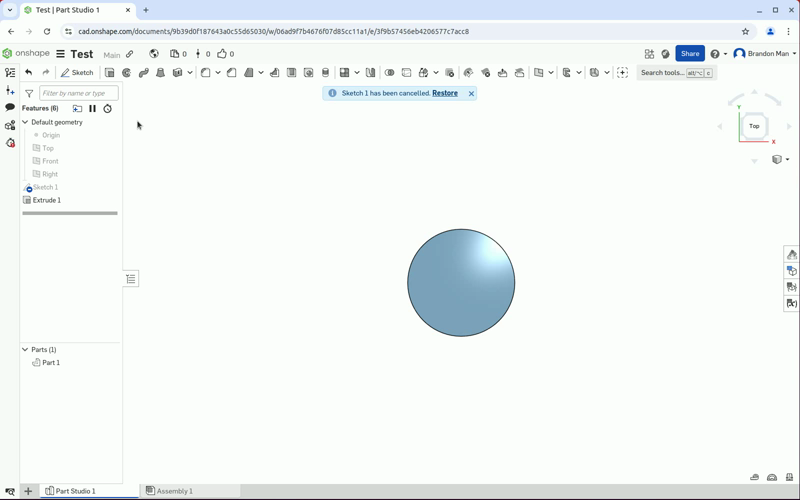
mouse_move(73, 189)
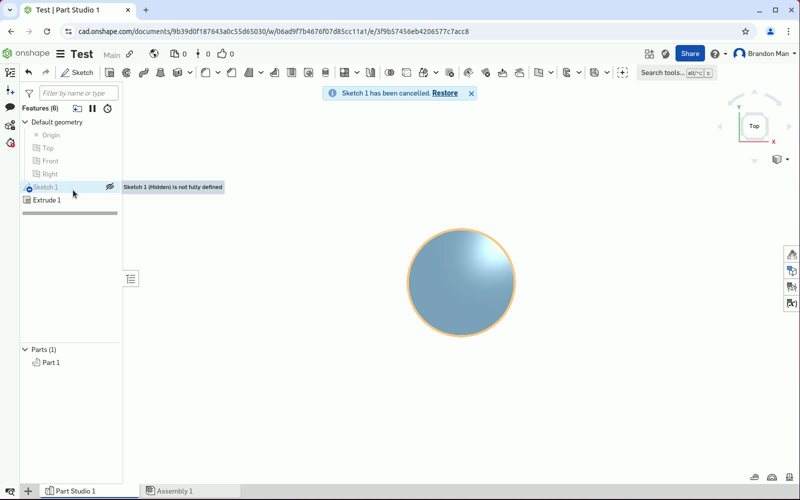
click(73, 189)
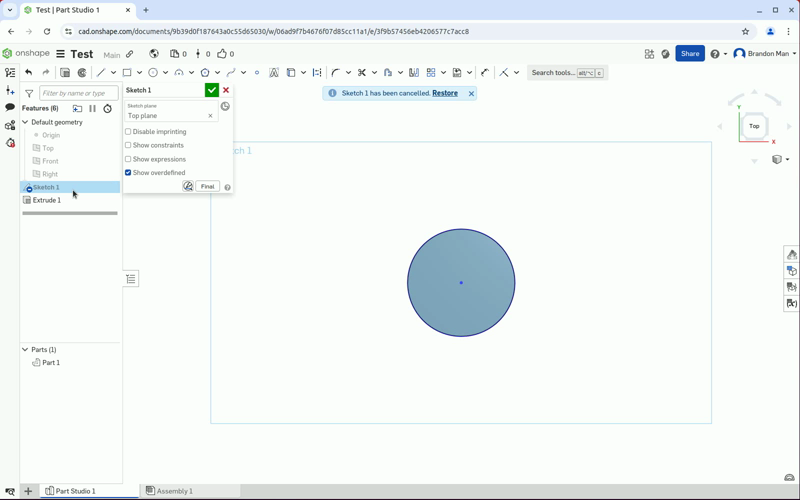
mouse_move(229, 92)
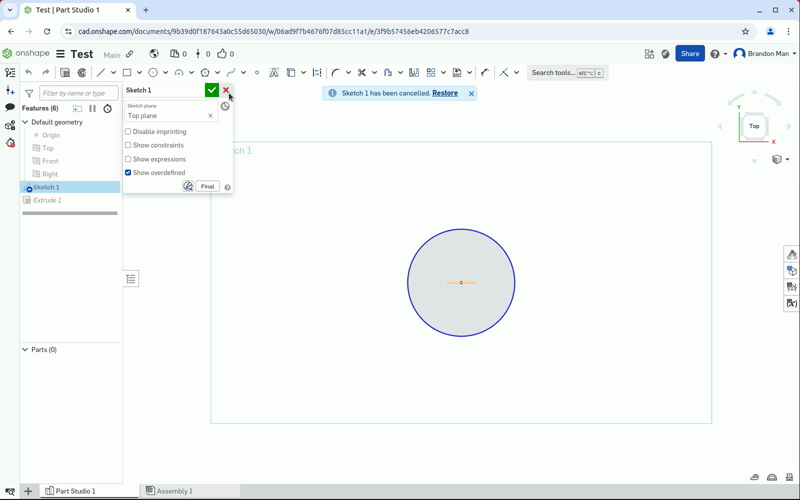
click(229, 92)
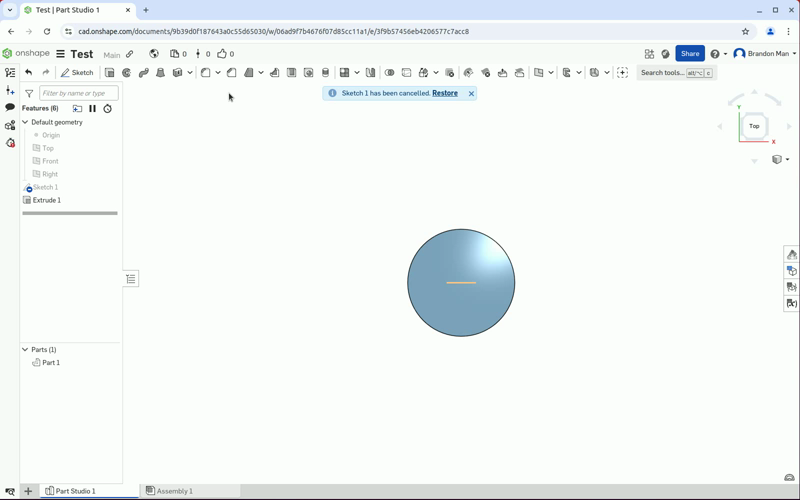
mouse_move(541, 75)
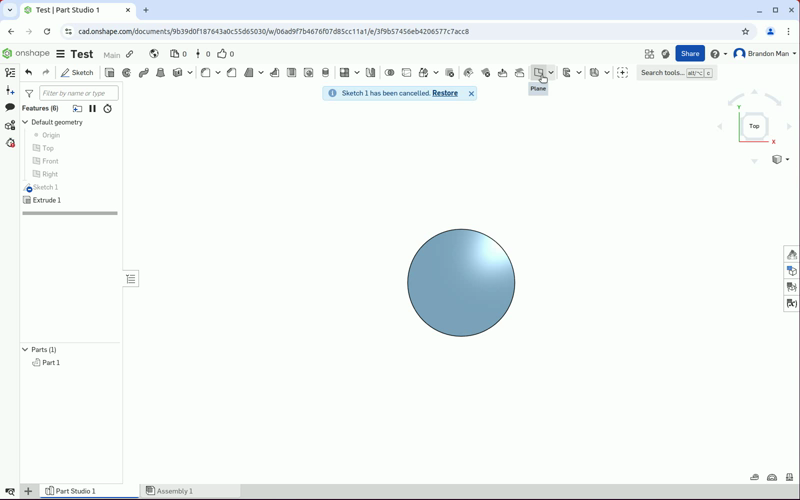
click(541, 75)
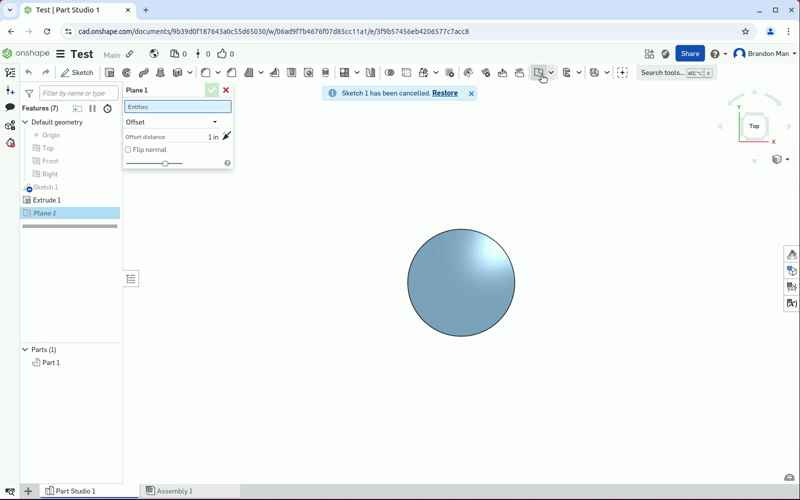
mouse_move(73, 150)
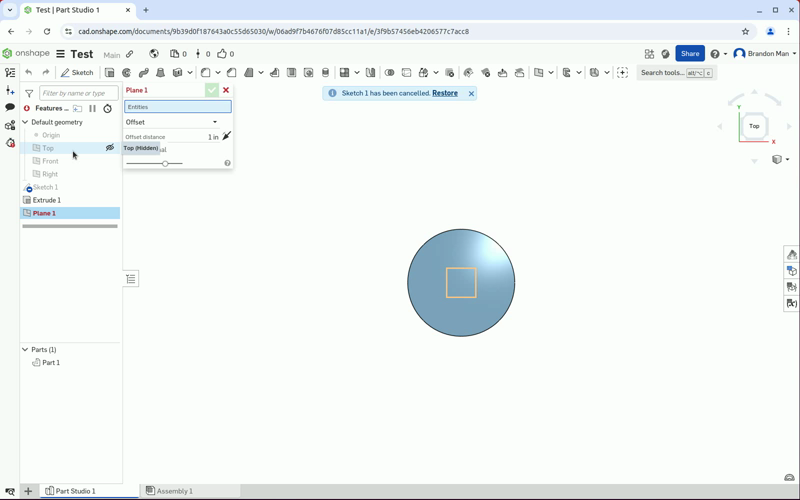
click(73, 150)
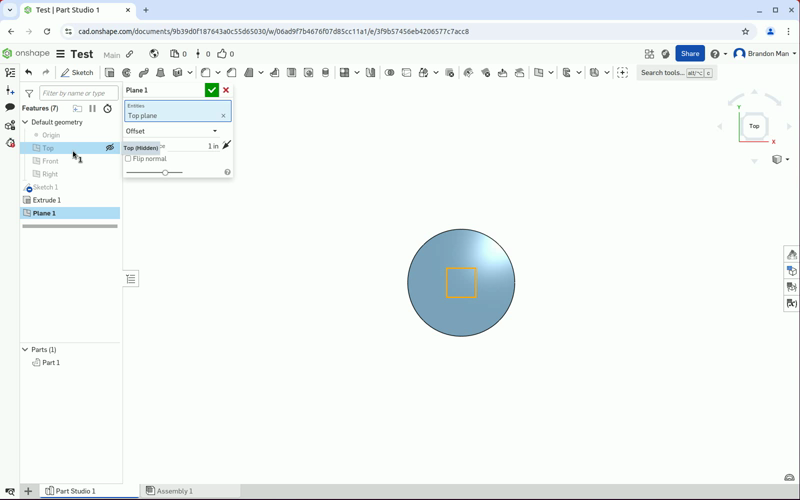
key(tab, 2)
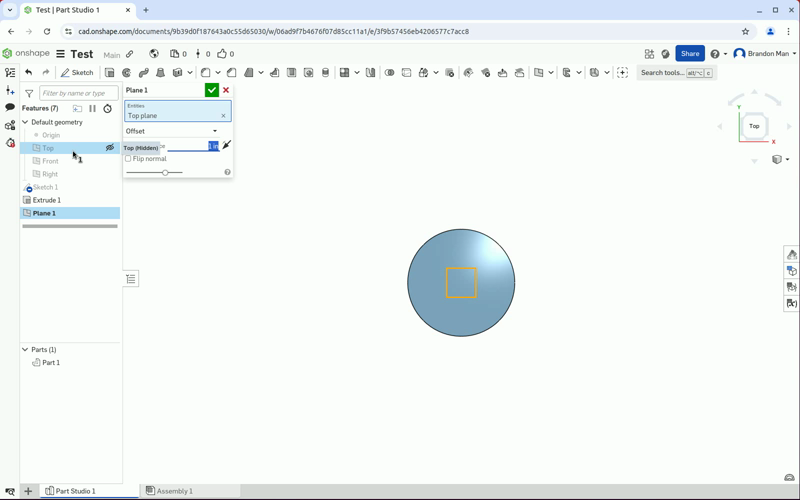
text(23.108)
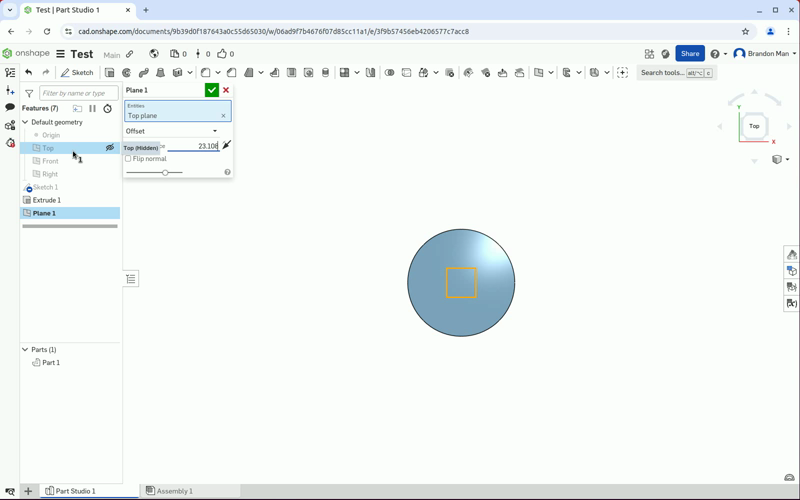
key(enter, 2)
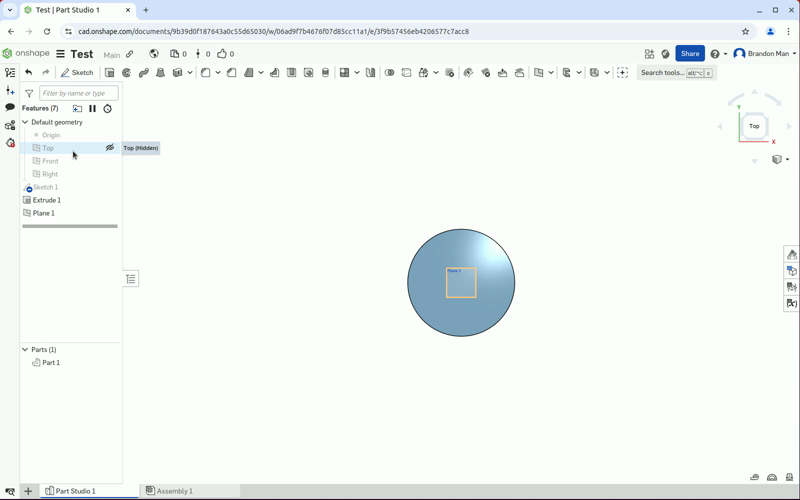
key(shift+s)
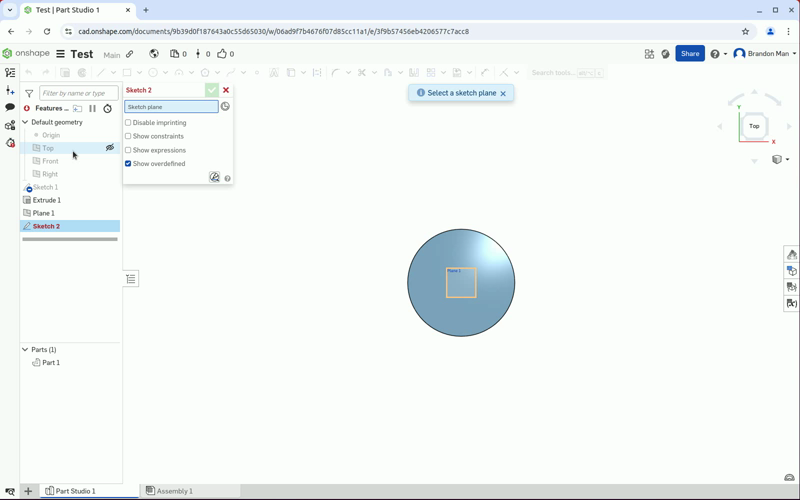
mouse_move(73, 215)
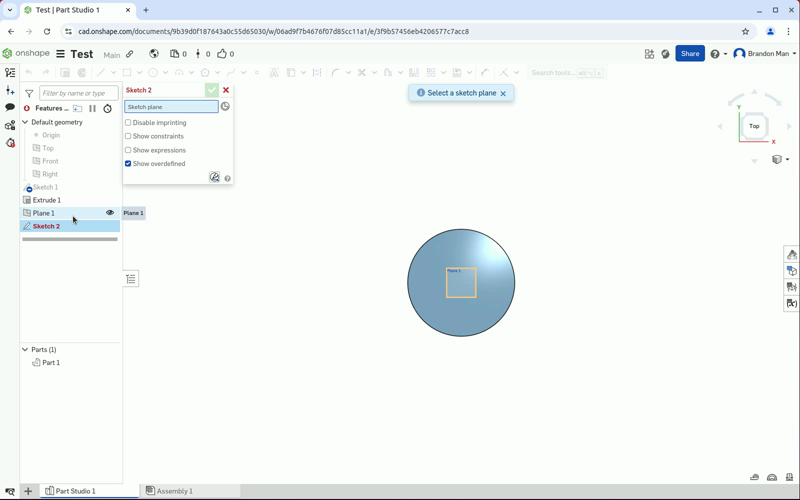
click(73, 215)
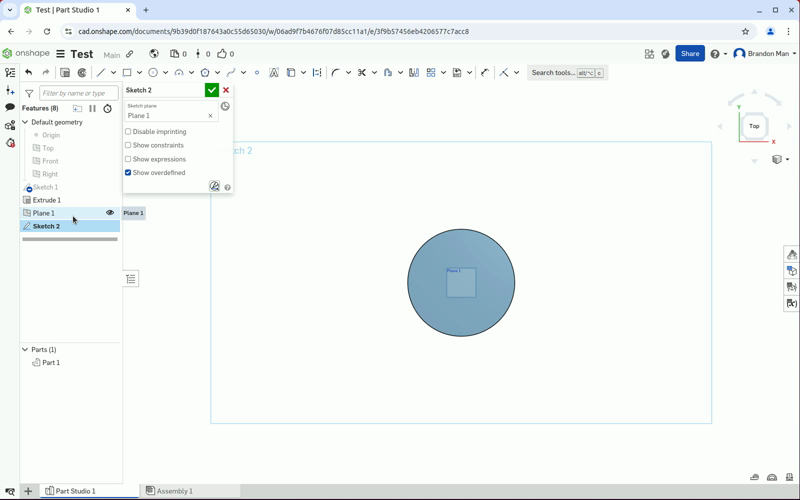
mouse_move(73, 352)
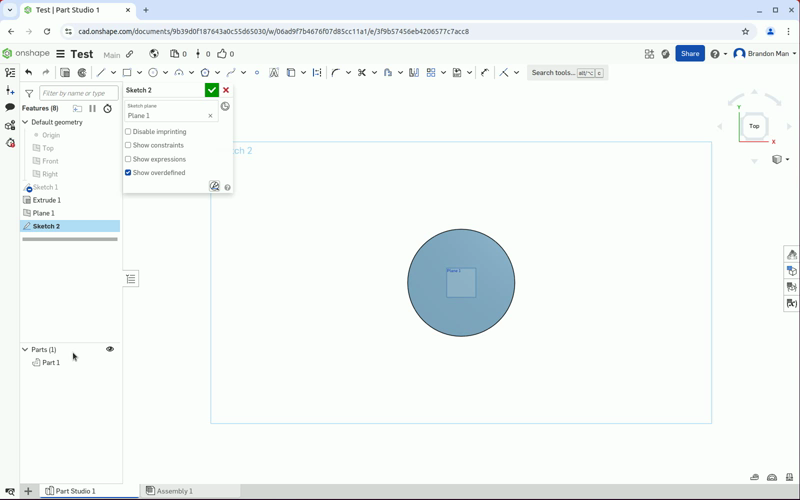
key(y)
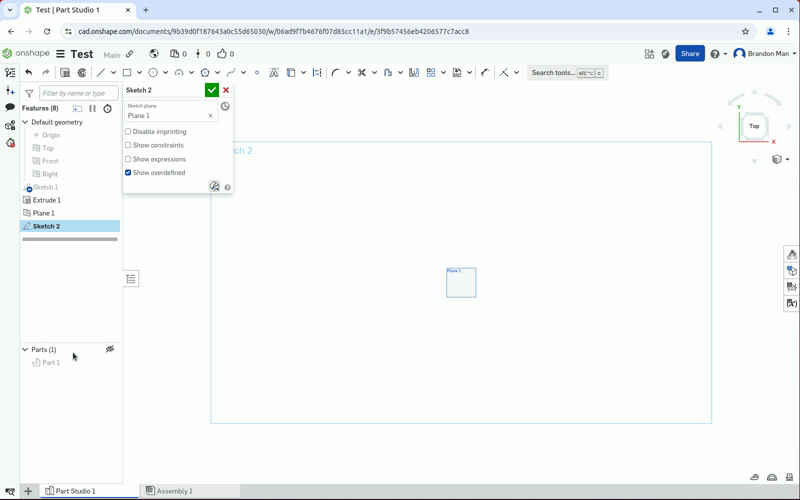
key(c)
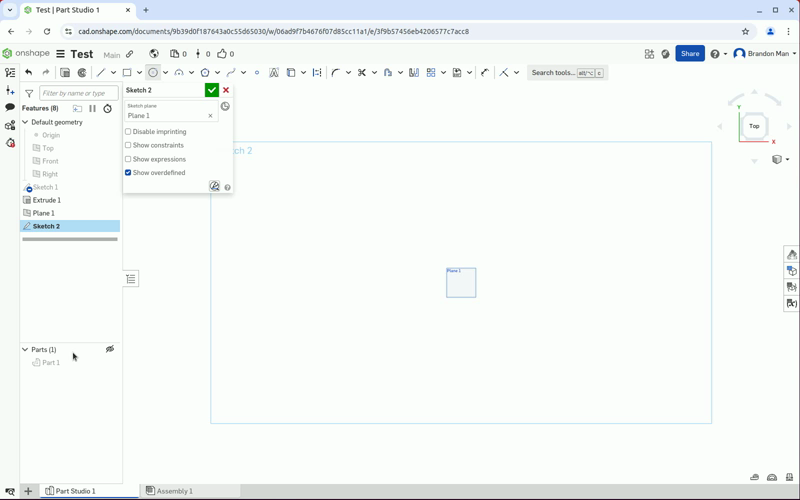
key_down(shift)
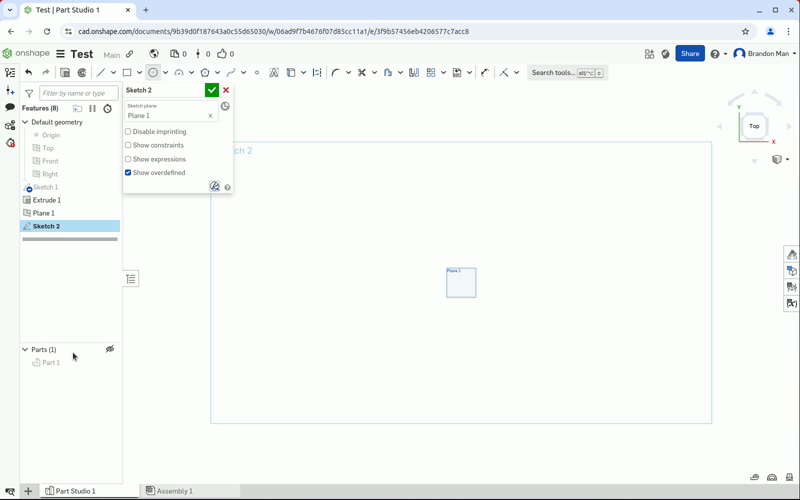
mouse_move(461, 282)
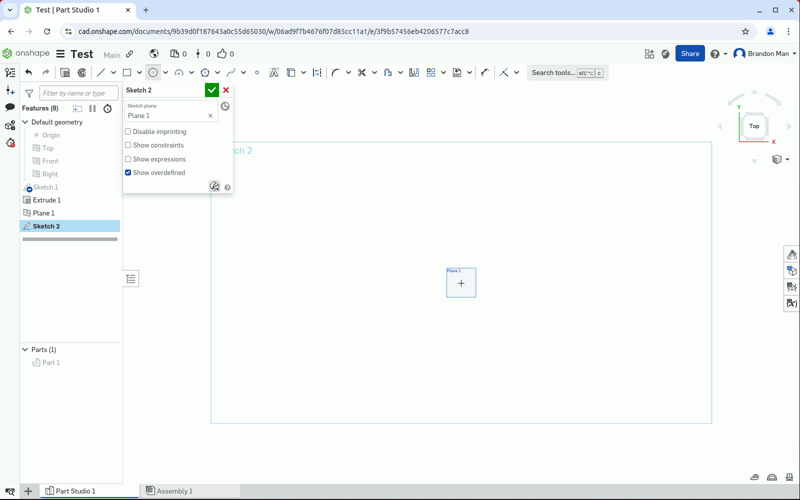
click(461, 282)
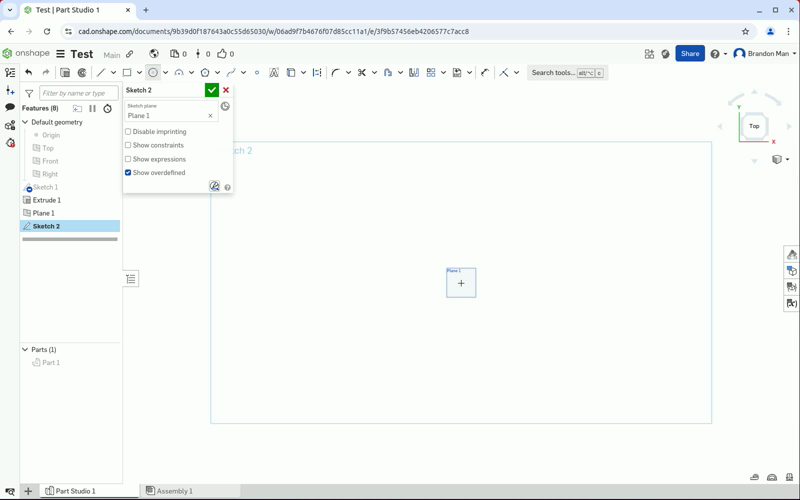
key_up(shift)
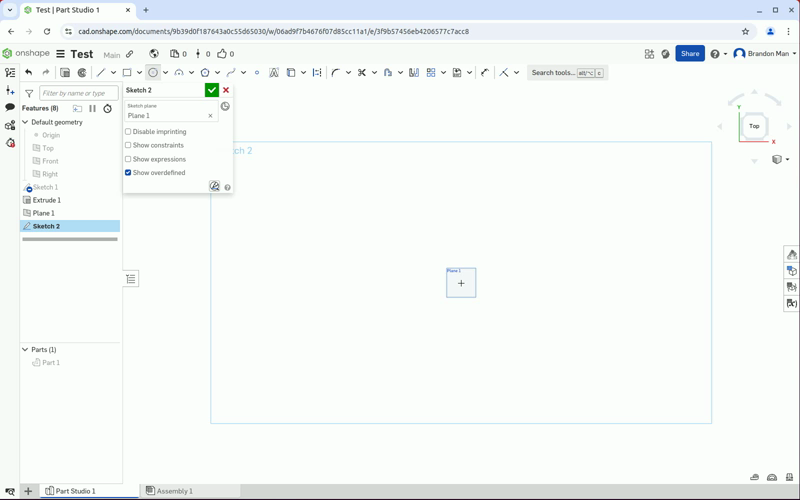
mouse_move(511, 282)
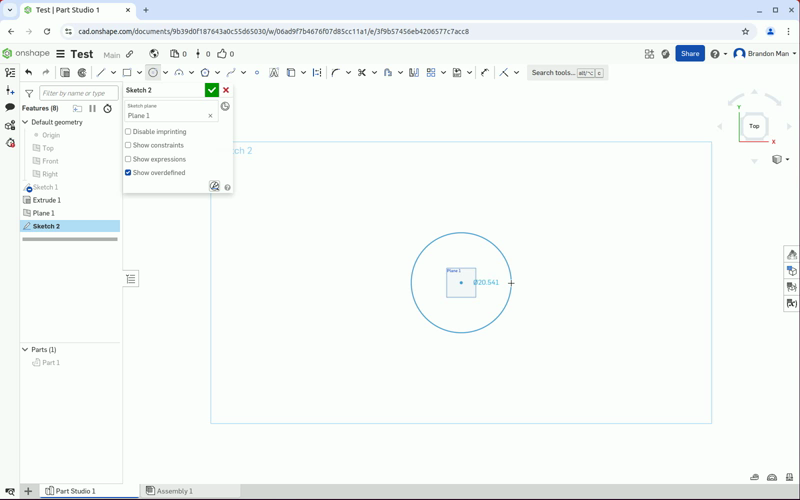
click(511, 282)
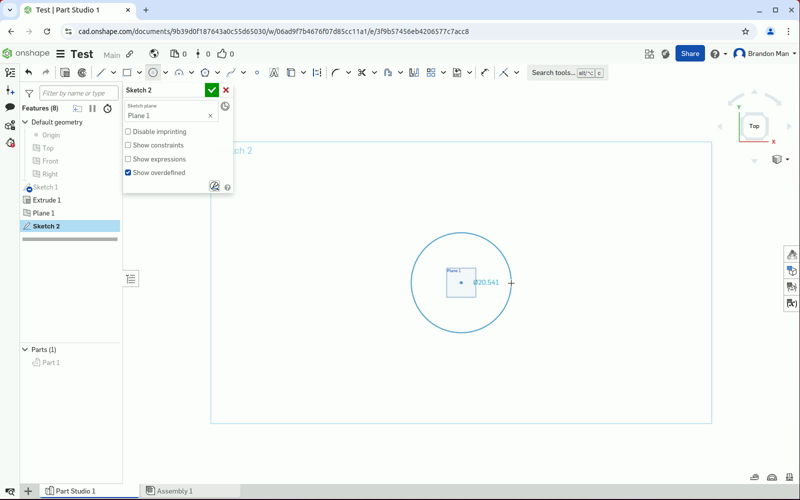
key(esc)
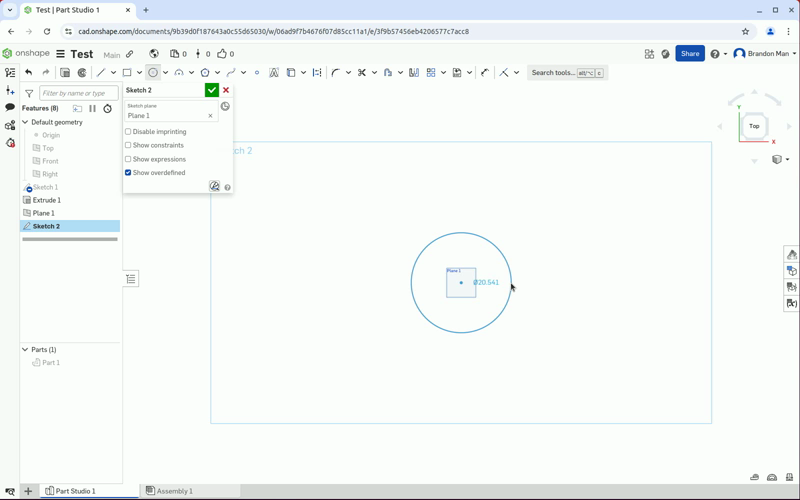
mouse_move(487, 278)
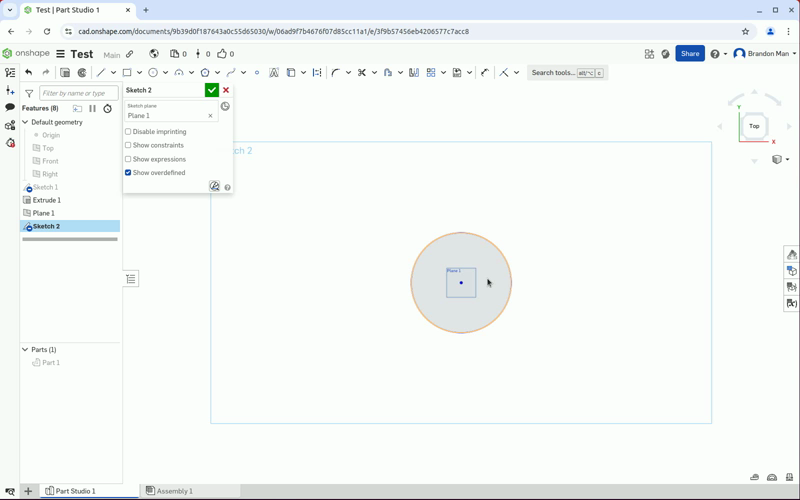
click(487, 278)
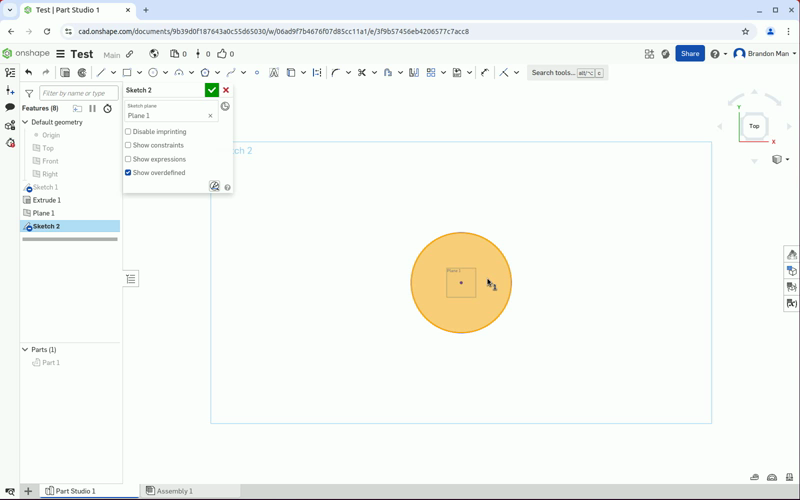
mouse_move(73, 352)
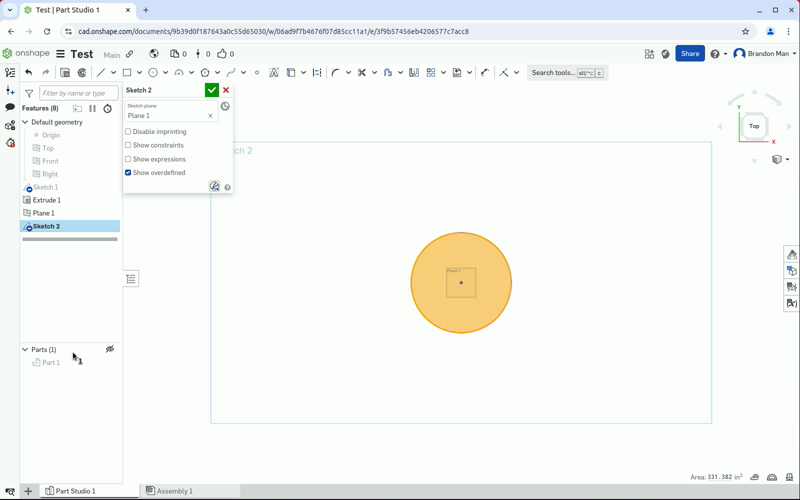
key(shift+y)
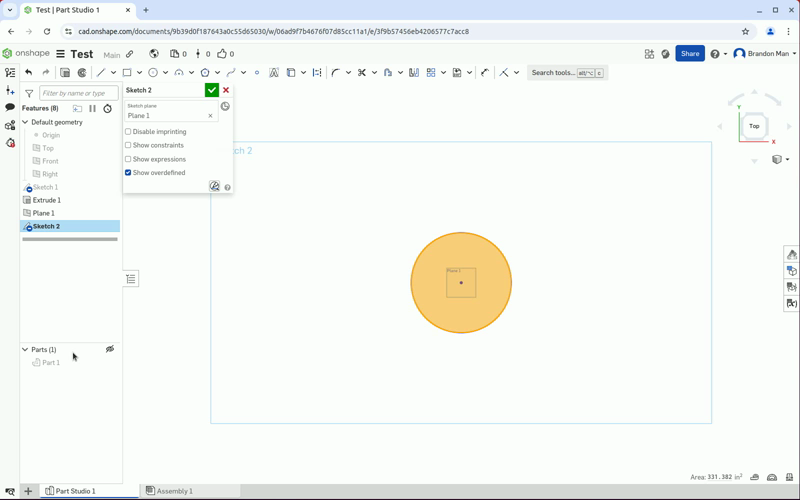
key(shift+e)
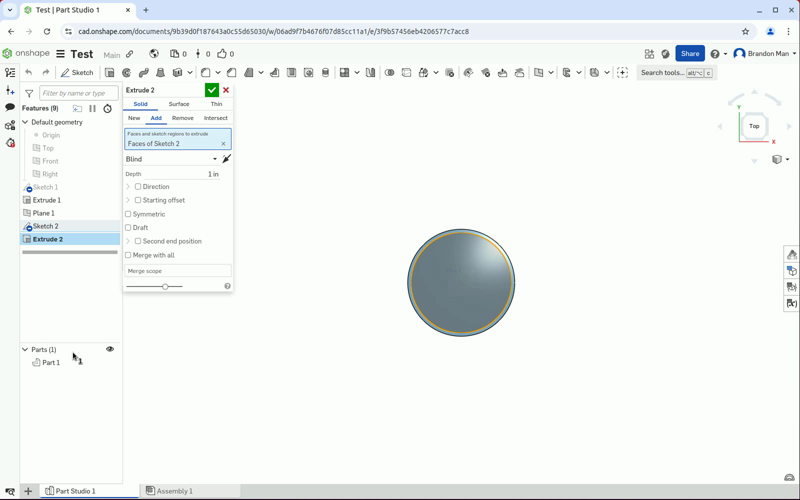
mouse_move(143, 106)
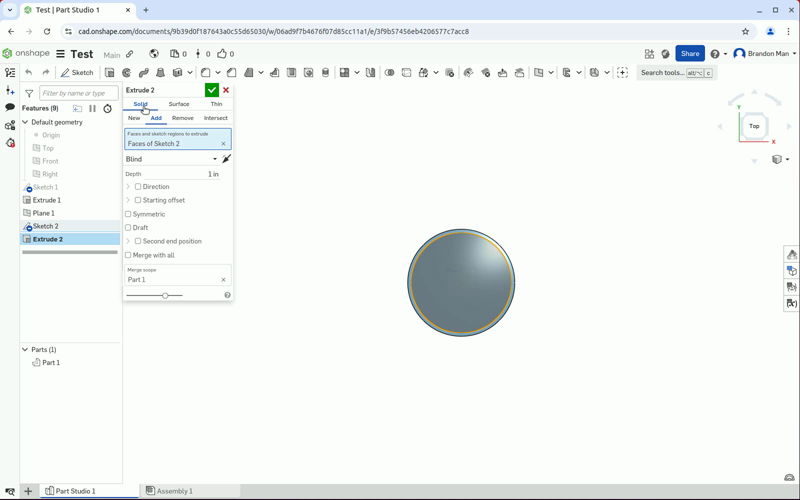
click(143, 106)
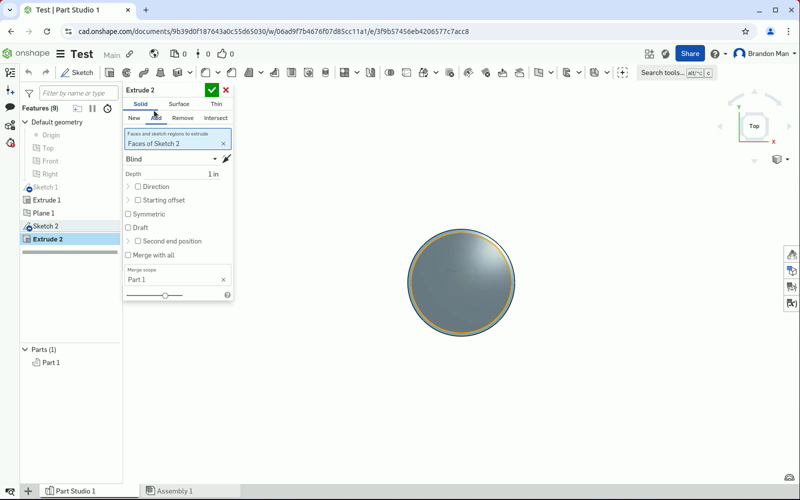
mouse_move(186, 120)
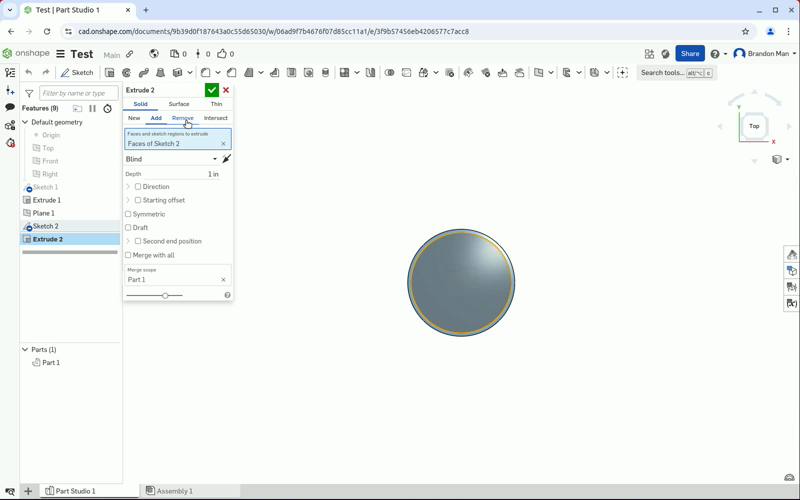
click(186, 120)
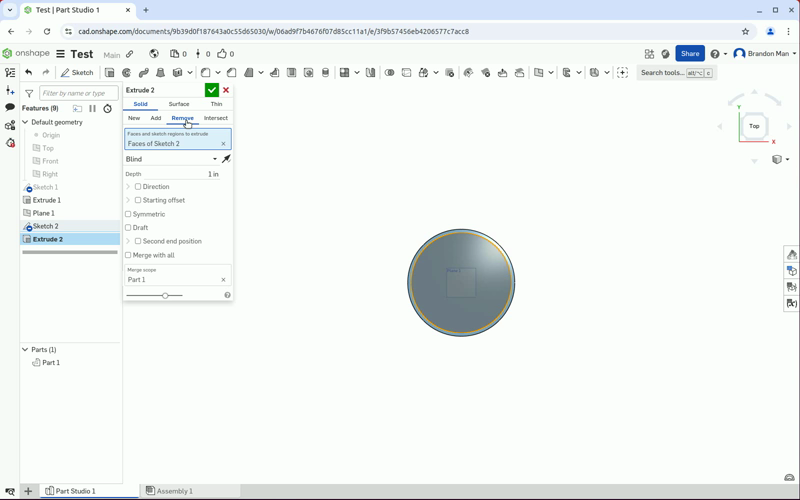
key(tab, 4)
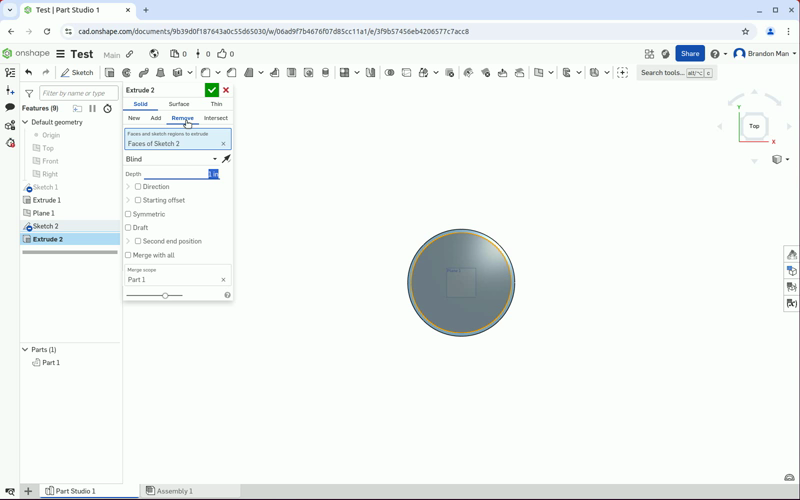
text(21.664)
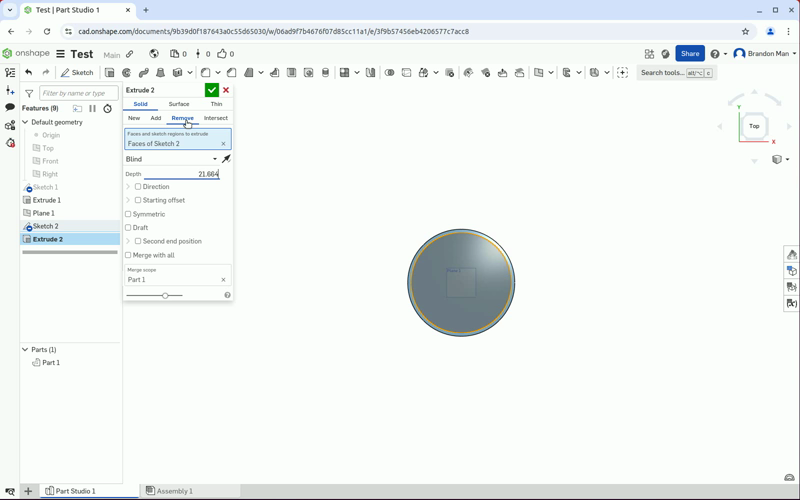
key(tab, 6)
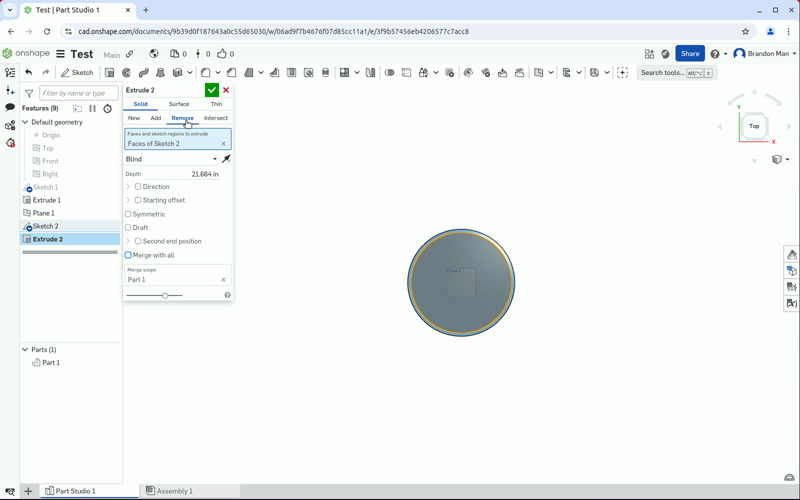
key(space)
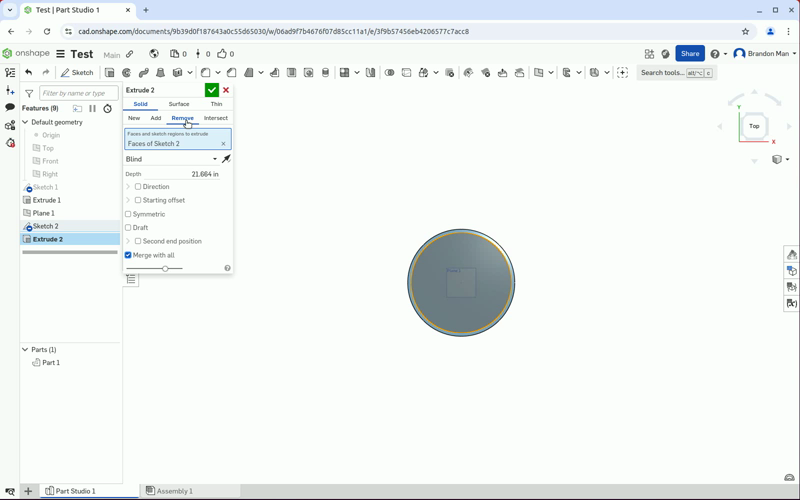
key(enter)
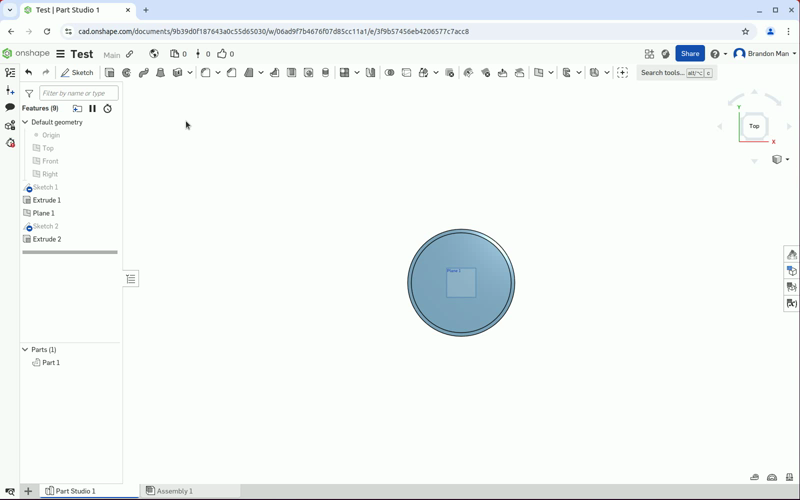
key(shift+h)
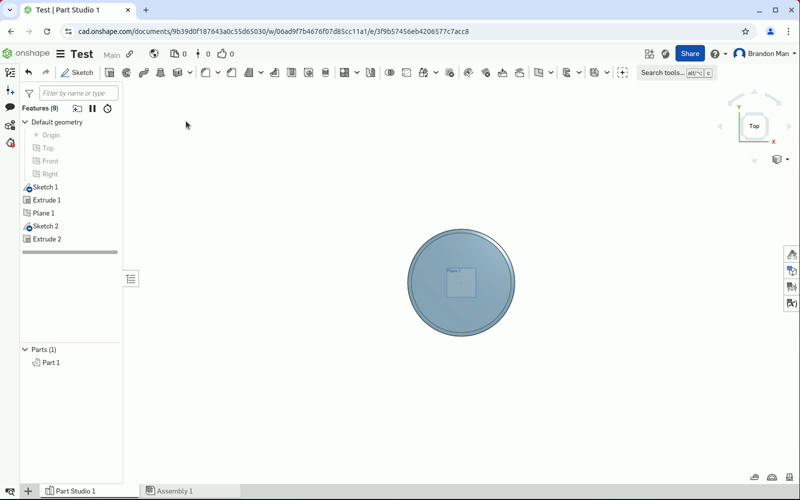
key(shift+h)
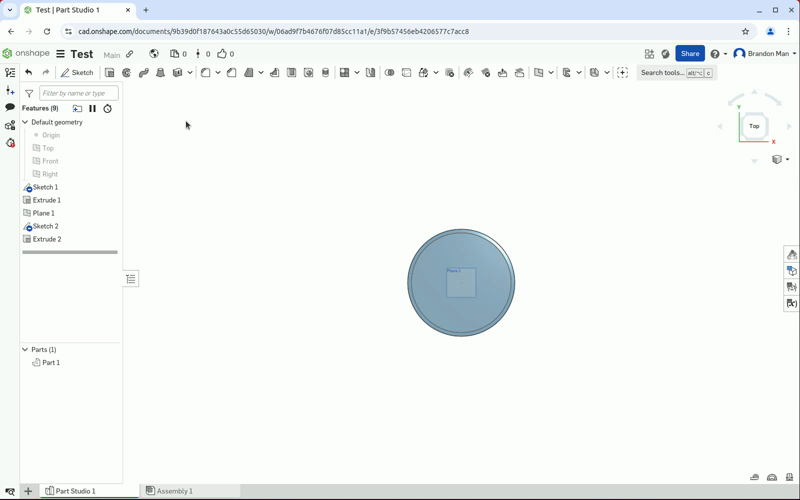
key(shift+7)
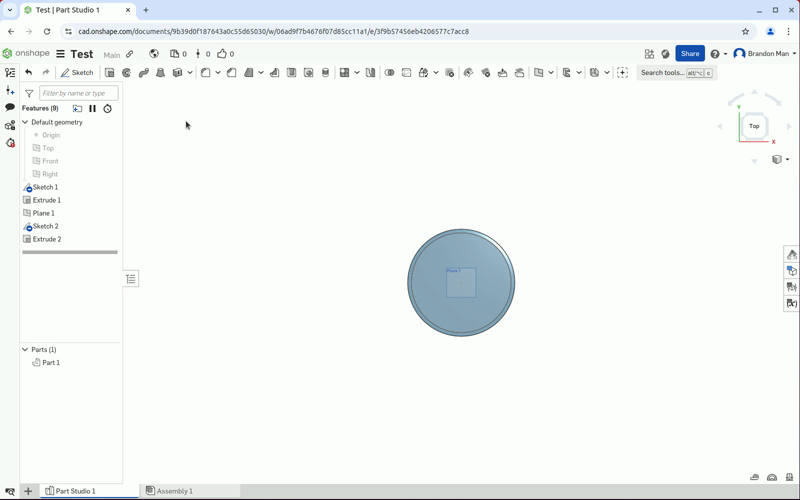
key(up, 3)
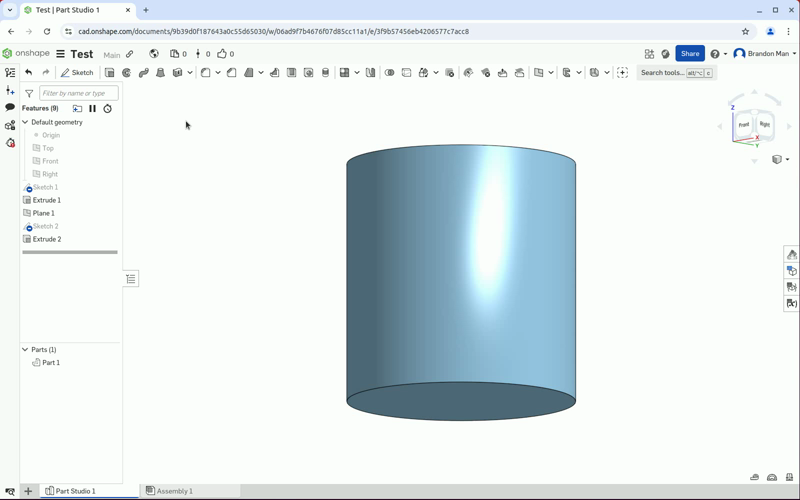
key(left, 3)
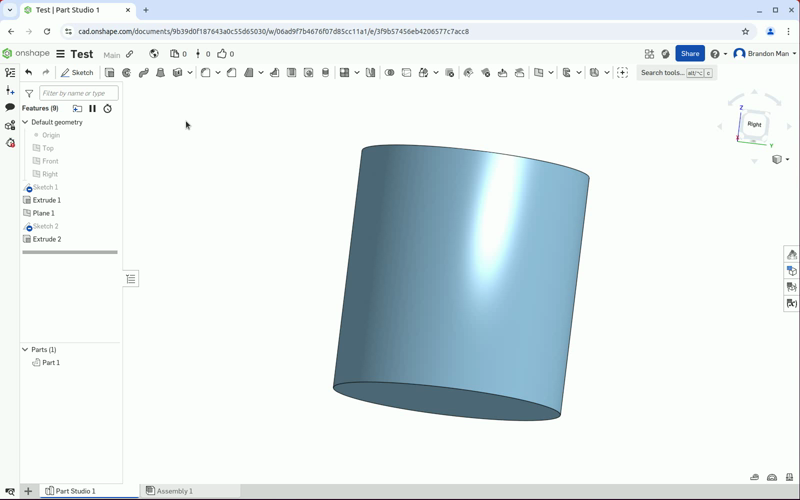
key(right, 3)
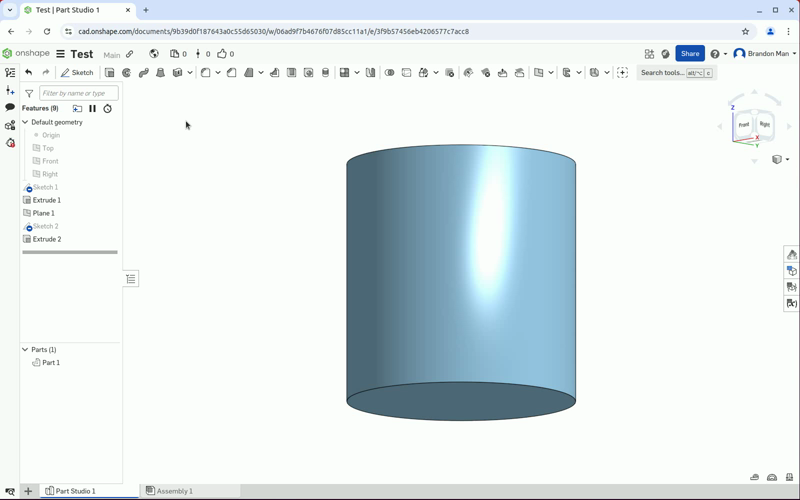
key(down, 3)
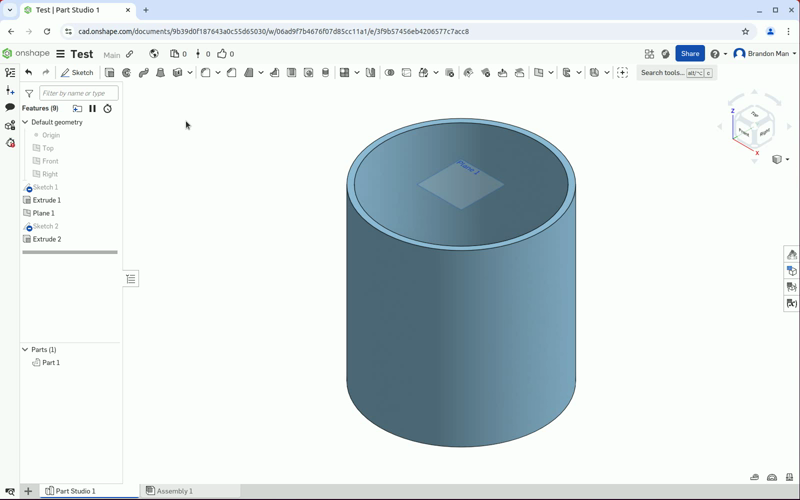
mouse_move(73, 189)
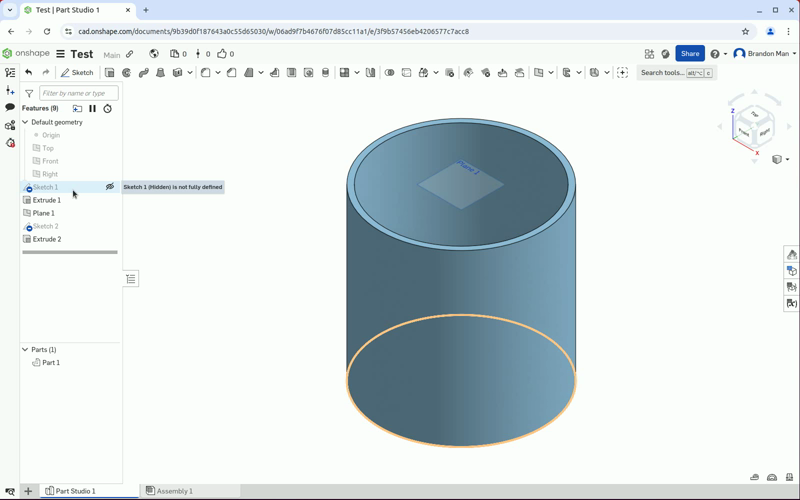
click(73, 189)